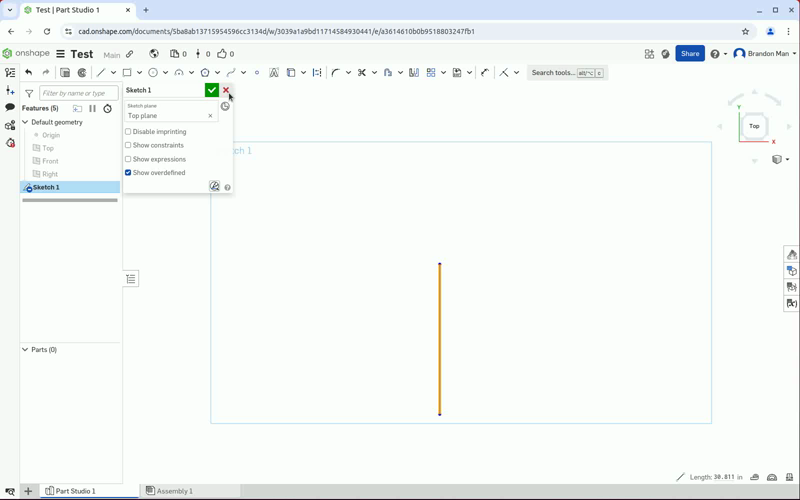
key(shift+h)
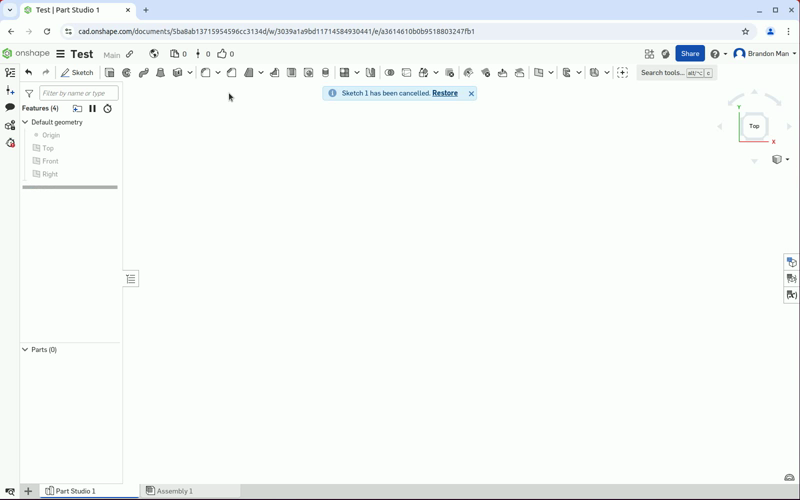
mouse_move(73, 352)
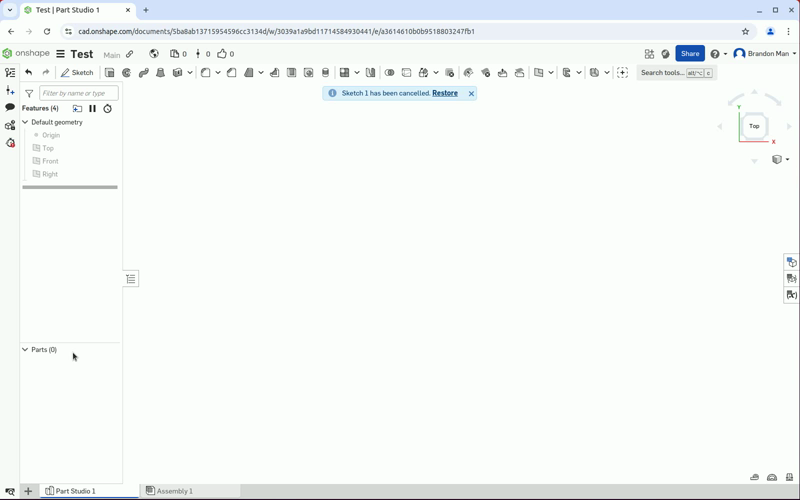
key(y)
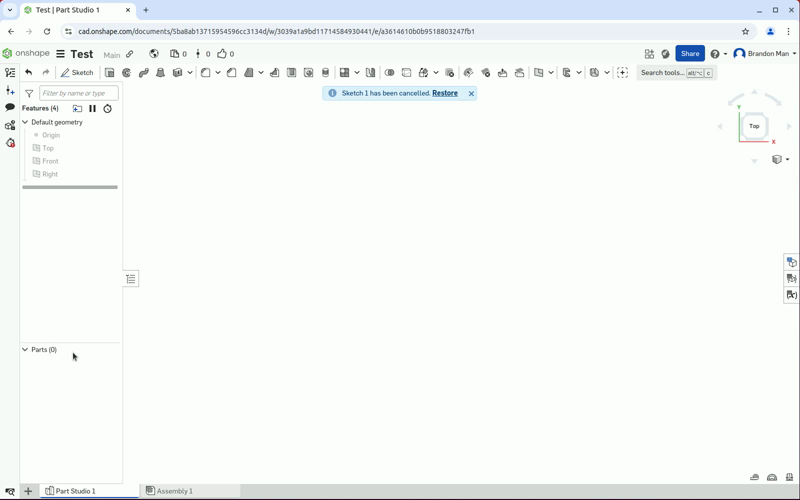
key(shift+p)
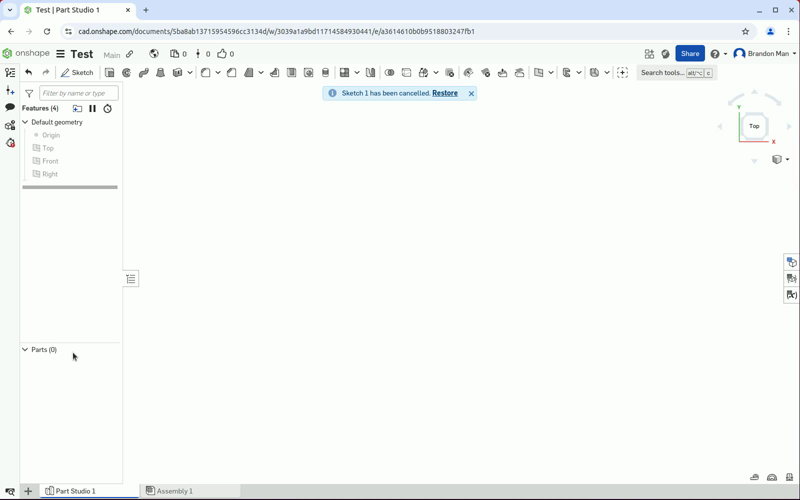
key(space)
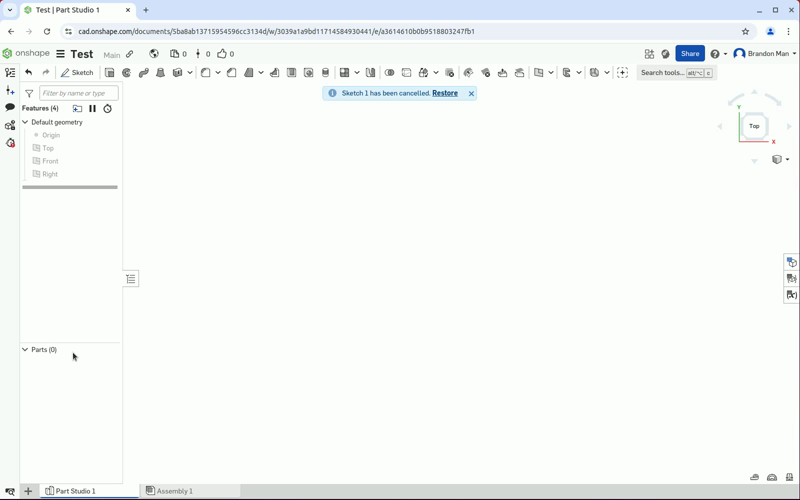
key_down(shift)
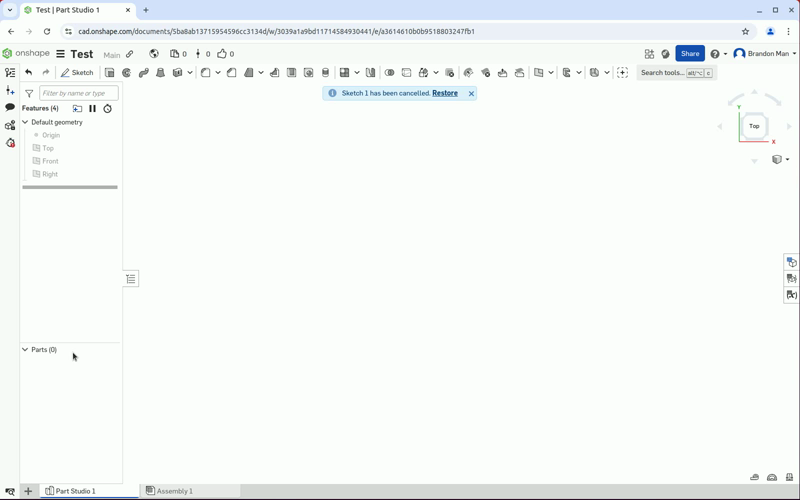
key(up)
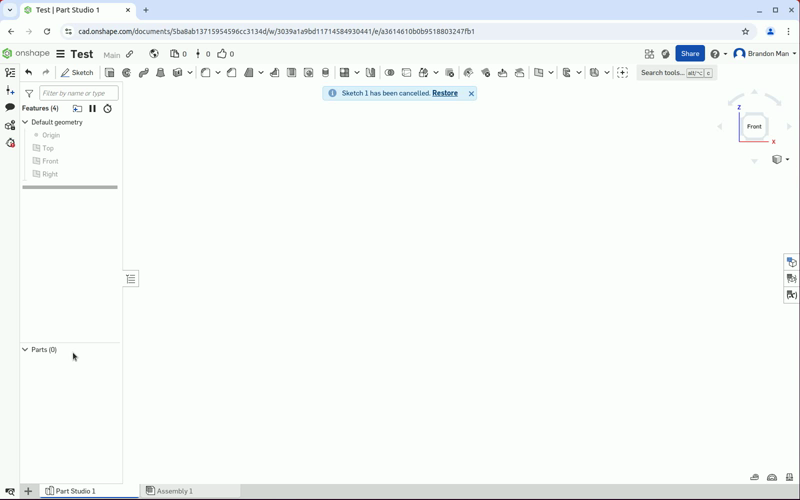
key_up(shift)
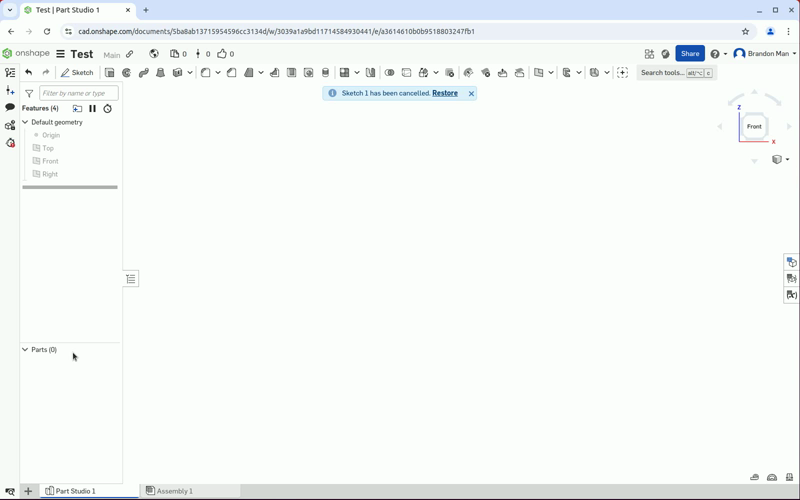
mouse_move(73, 352)
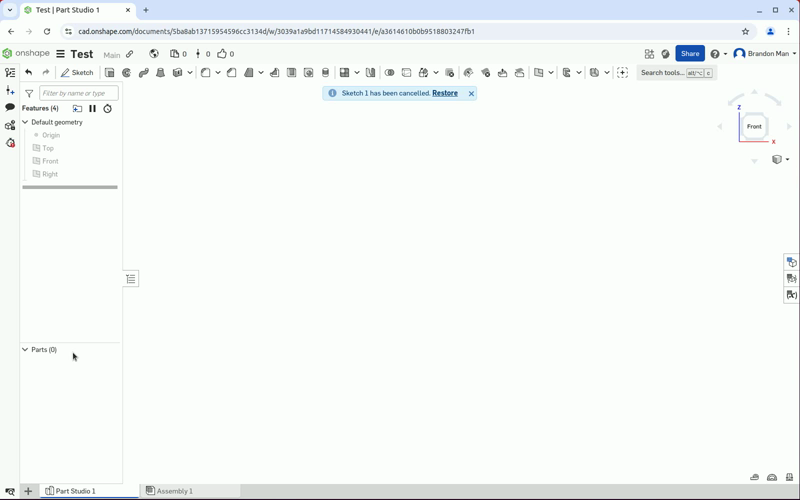
key(shift+y)
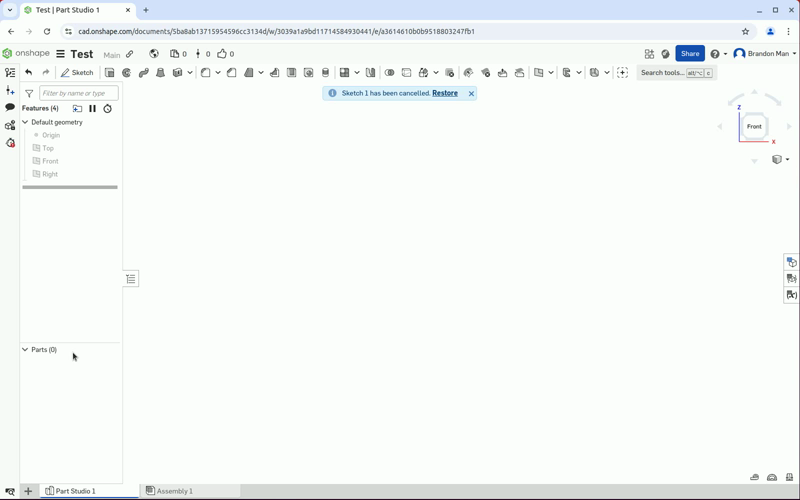
key(shift+s)
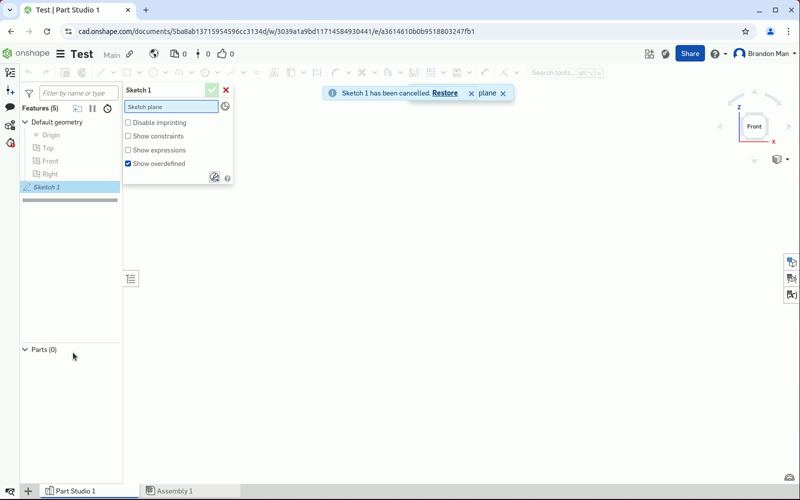
mouse_move(73, 163)
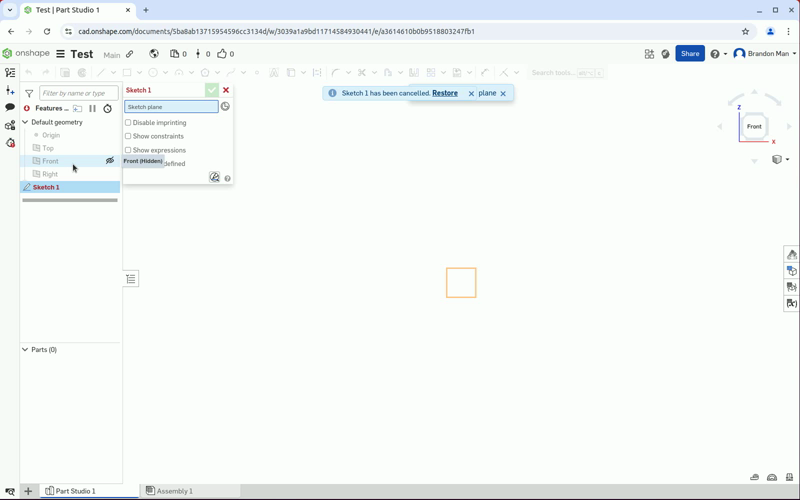
click(73, 163)
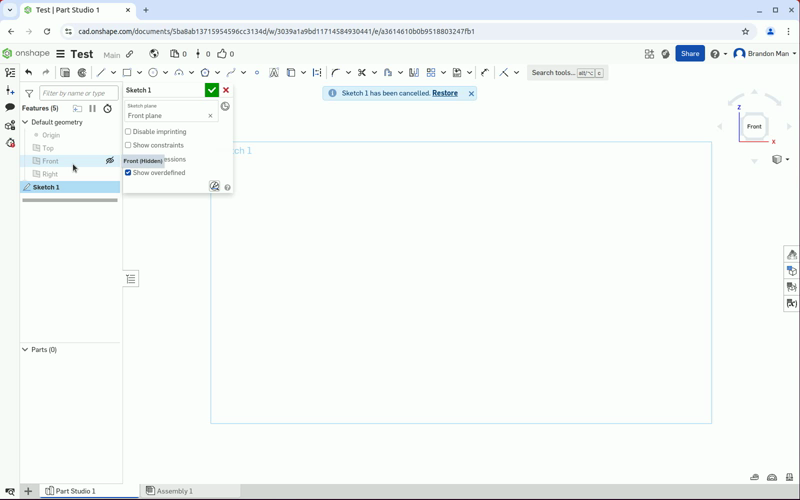
mouse_move(73, 352)
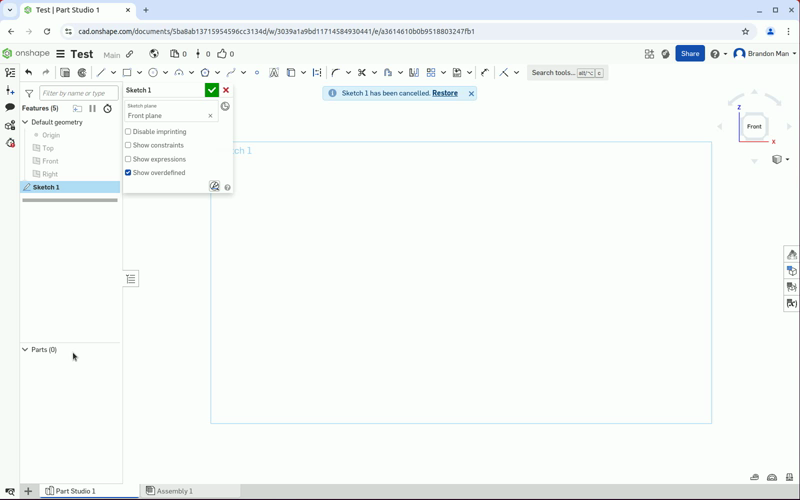
key(y)
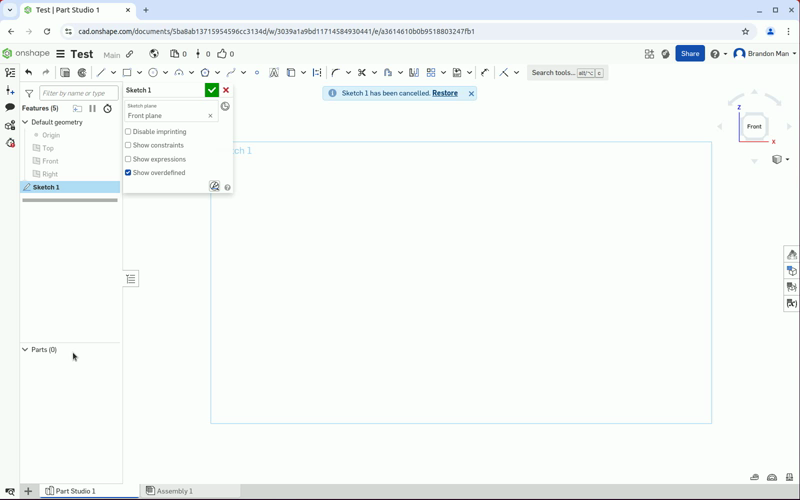
key(c)
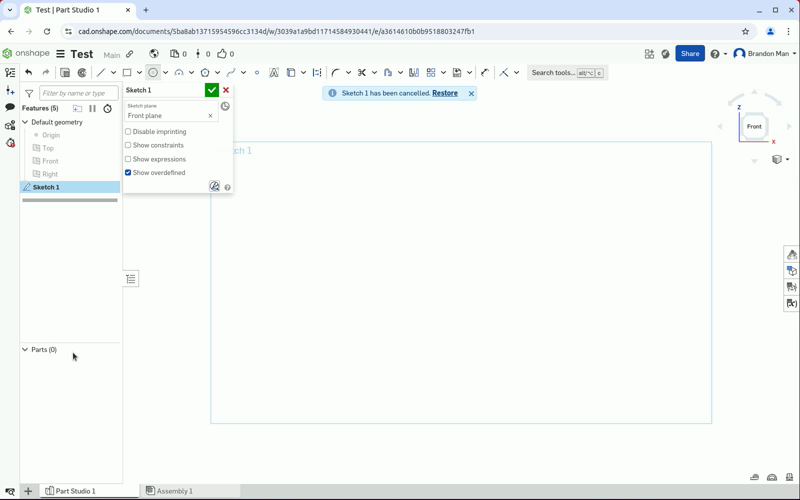
key_down(shift)
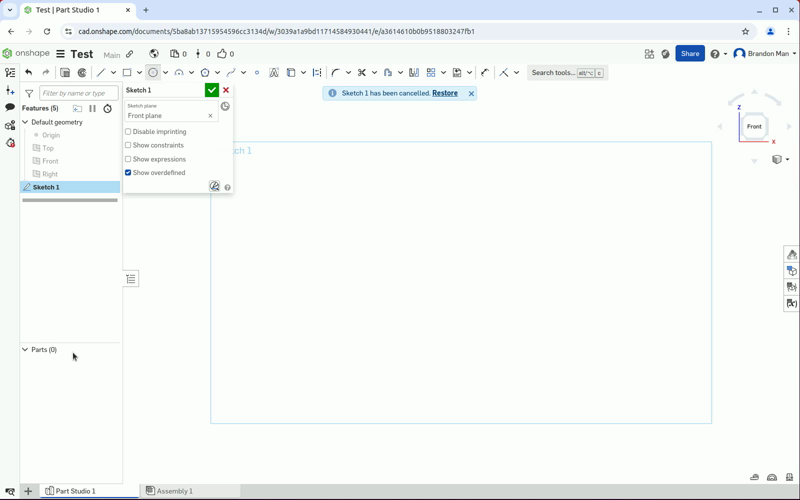
mouse_move(461, 282)
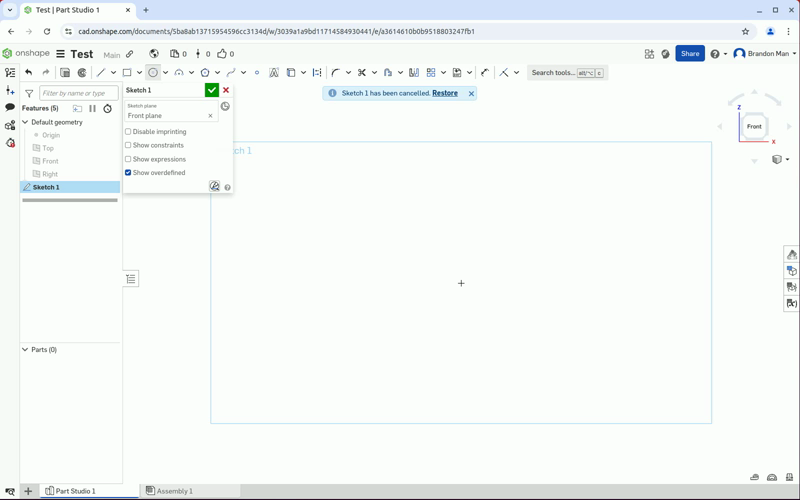
click(461, 282)
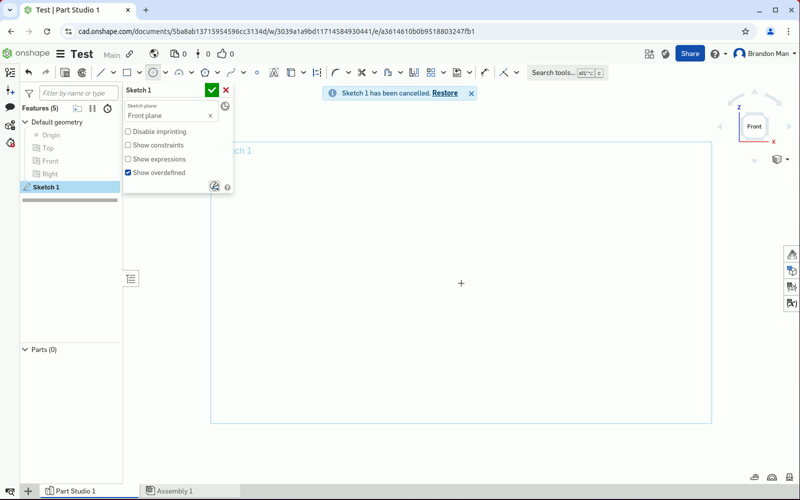
key_up(shift)
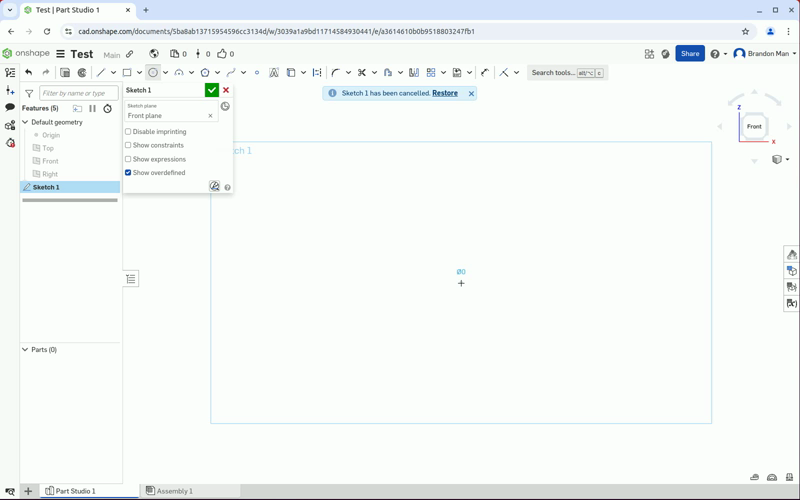
mouse_move(574, 282)
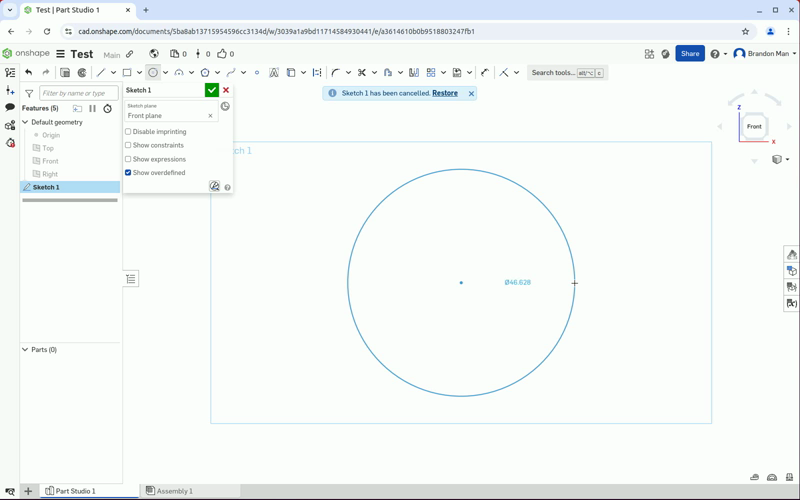
click(574, 282)
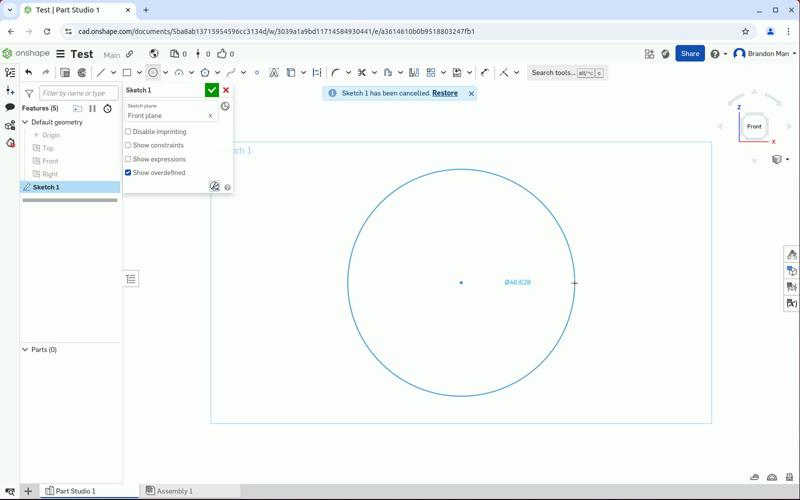
key(esc)
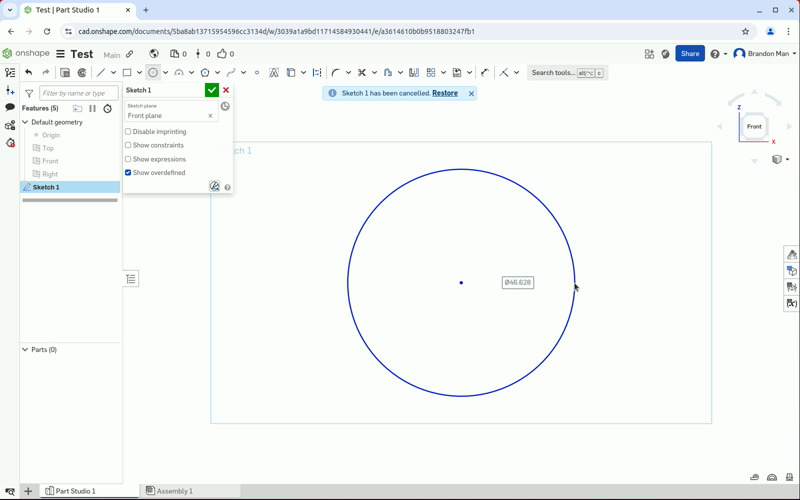
mouse_move(504, 259)
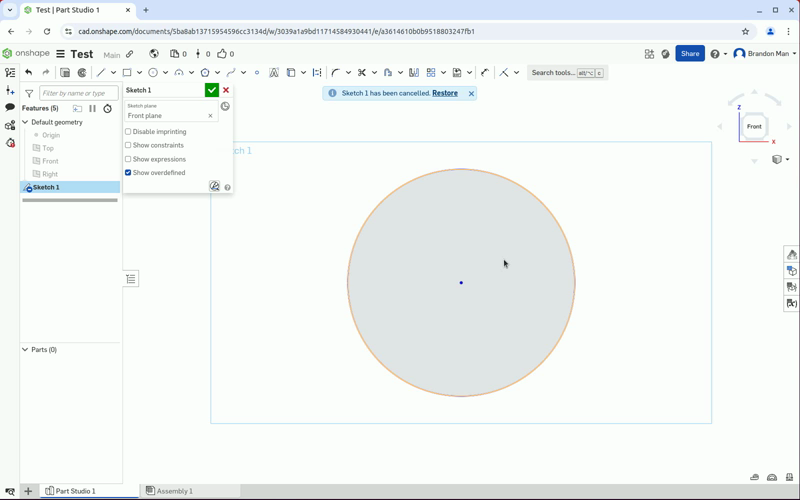
click(504, 259)
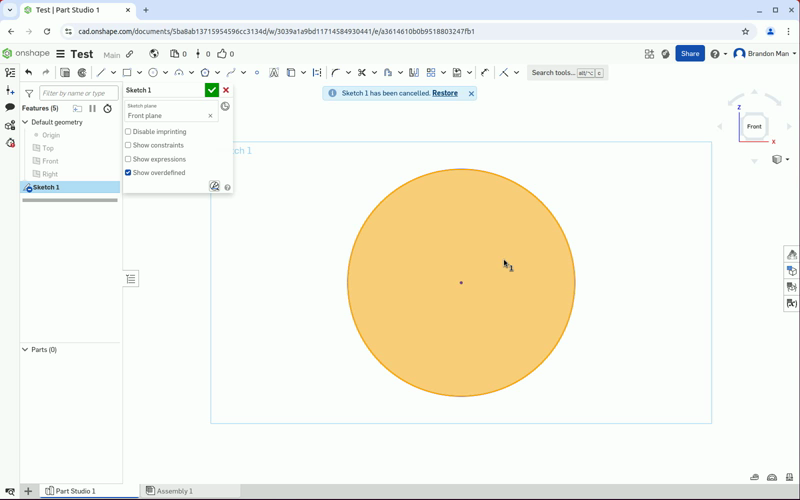
mouse_move(73, 352)
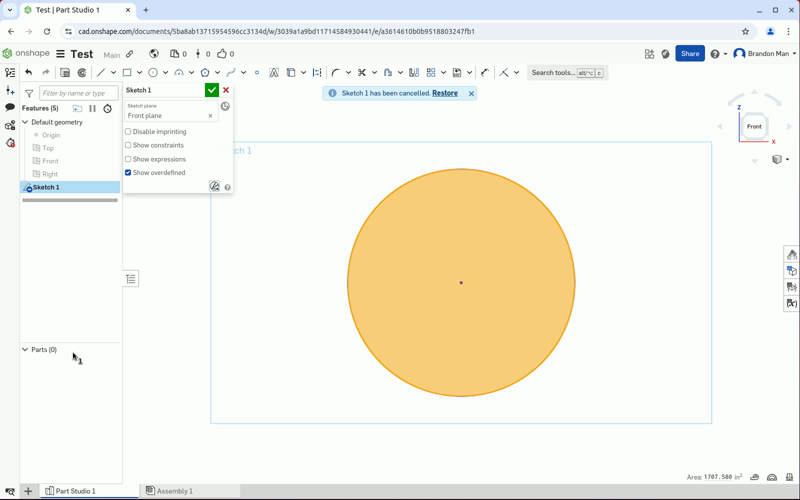
key(shift+y)
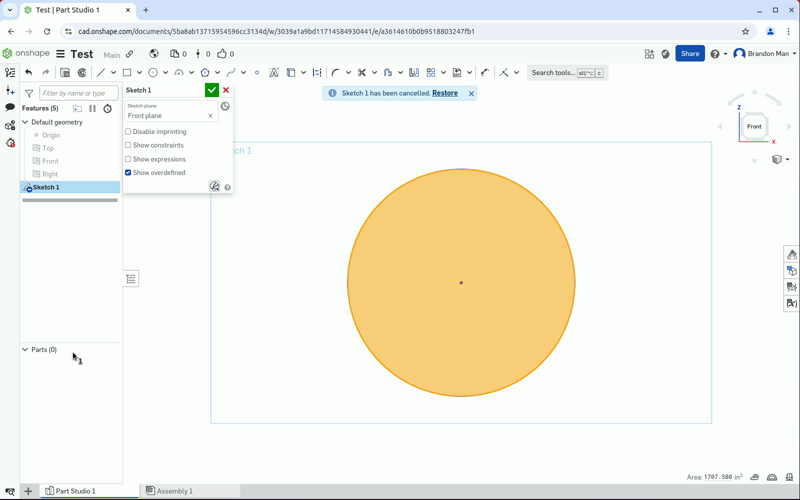
key(shift+e)
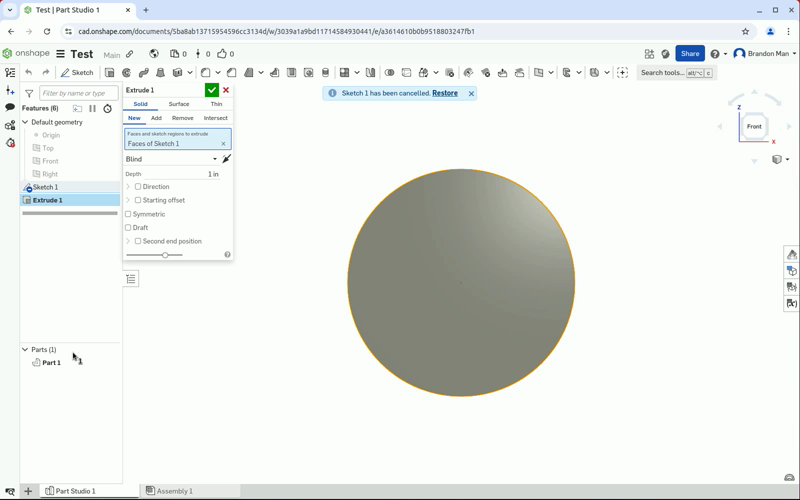
mouse_move(143, 106)
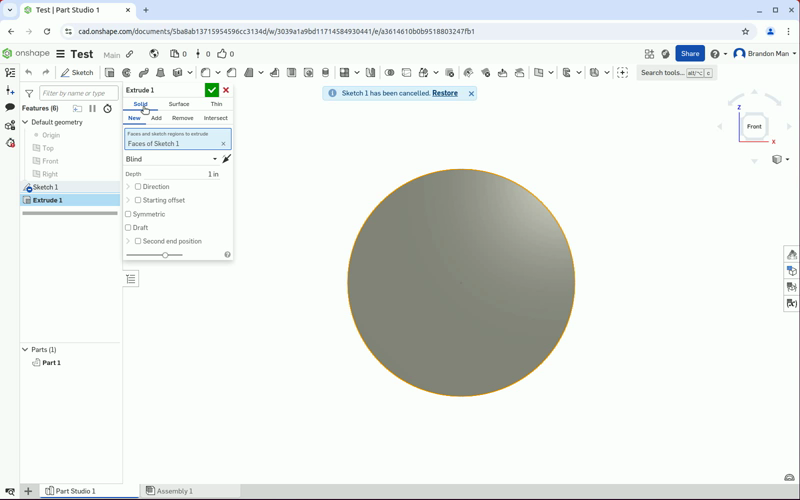
click(143, 106)
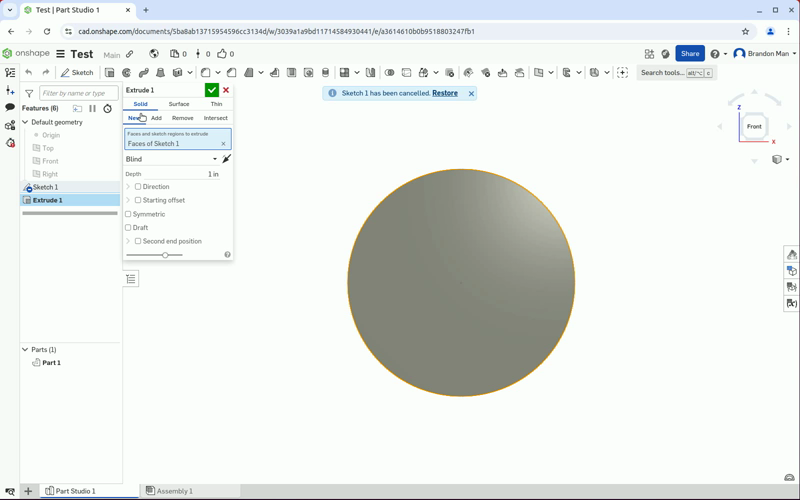
mouse_move(137, 120)
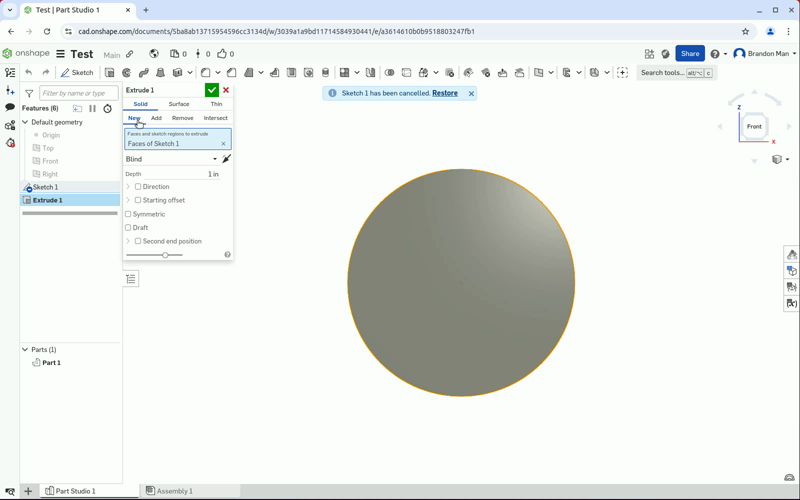
click(137, 120)
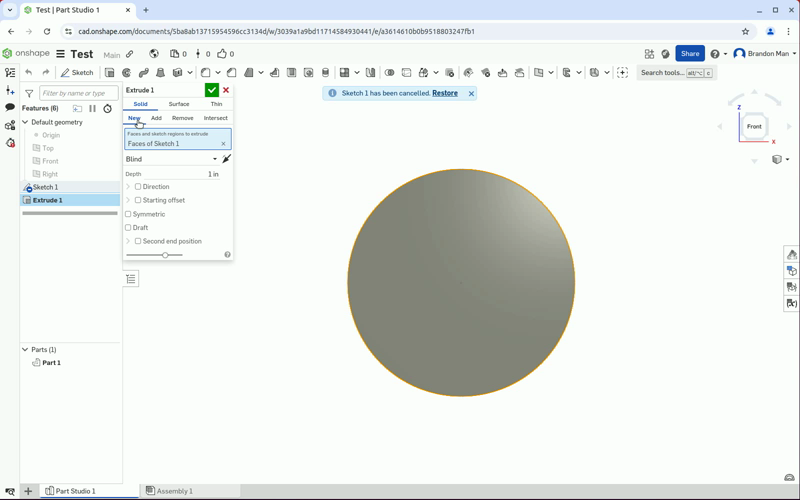
key(tab, 4)
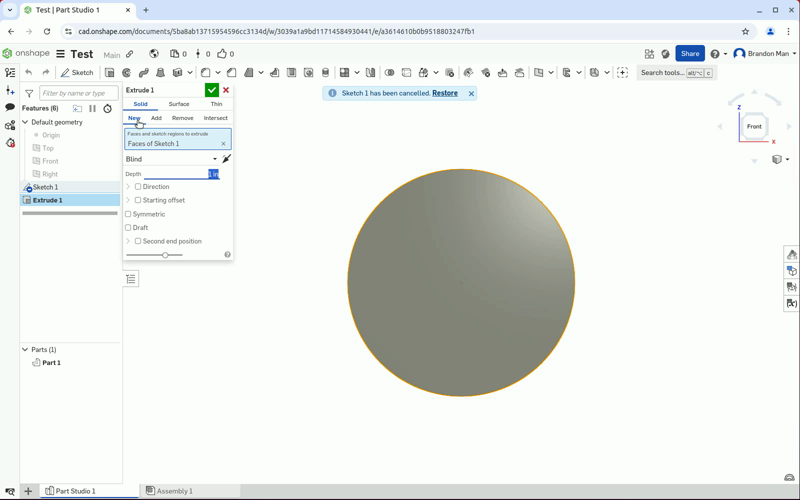
text(9.628)
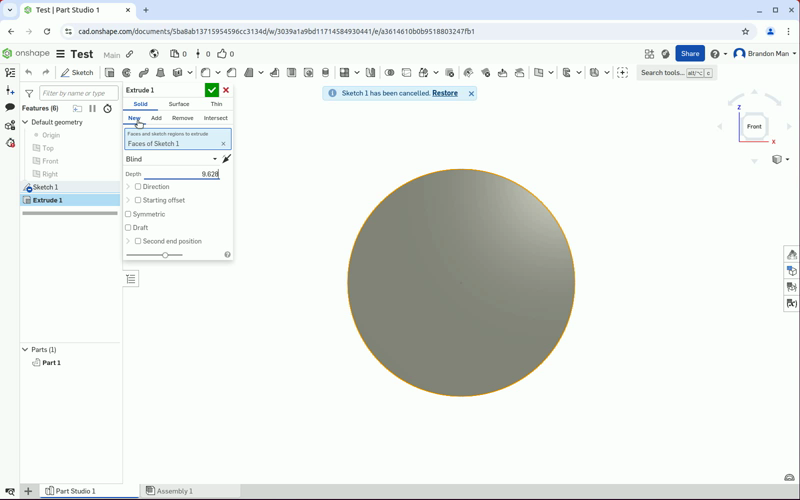
key(enter)
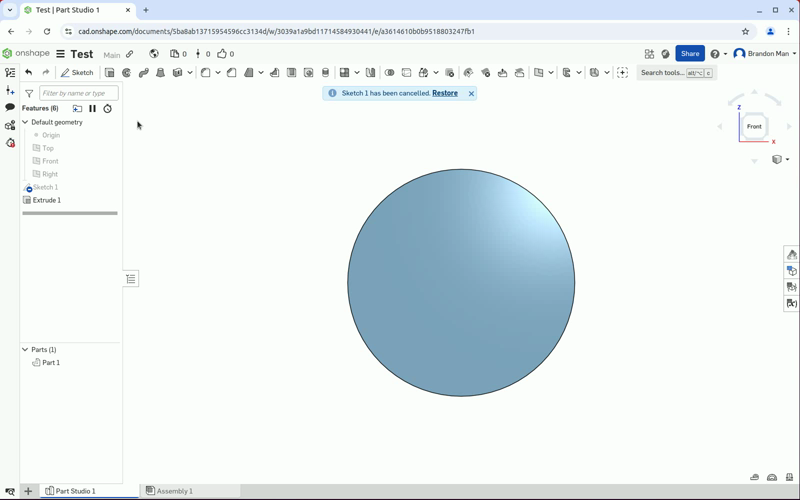
key(shift+h)
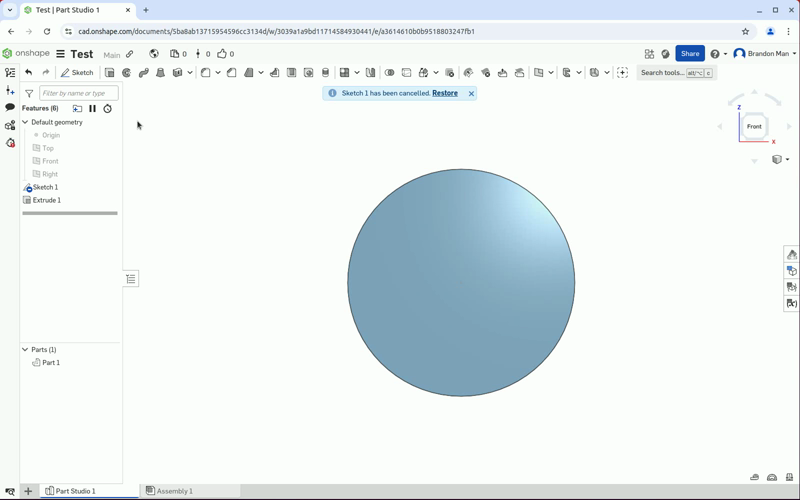
key(shift+h)
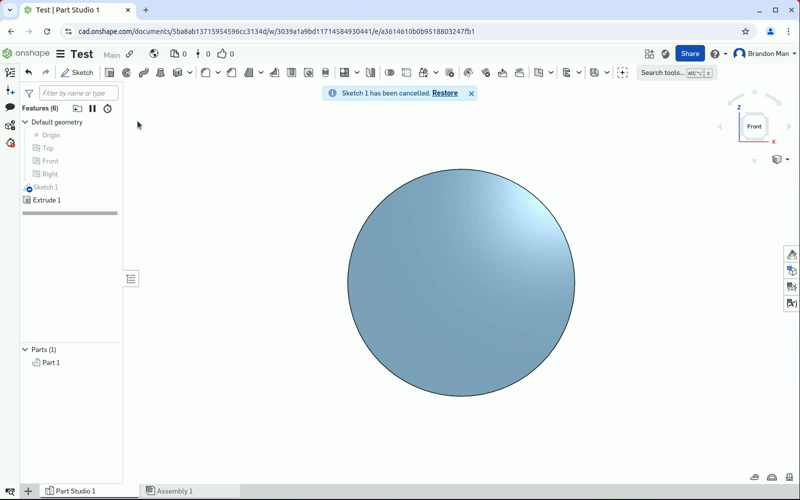
mouse_move(73, 189)
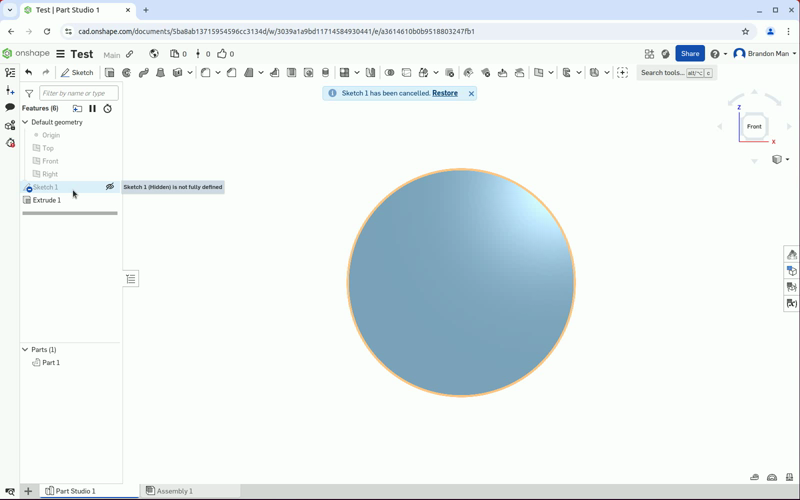
click(73, 189)
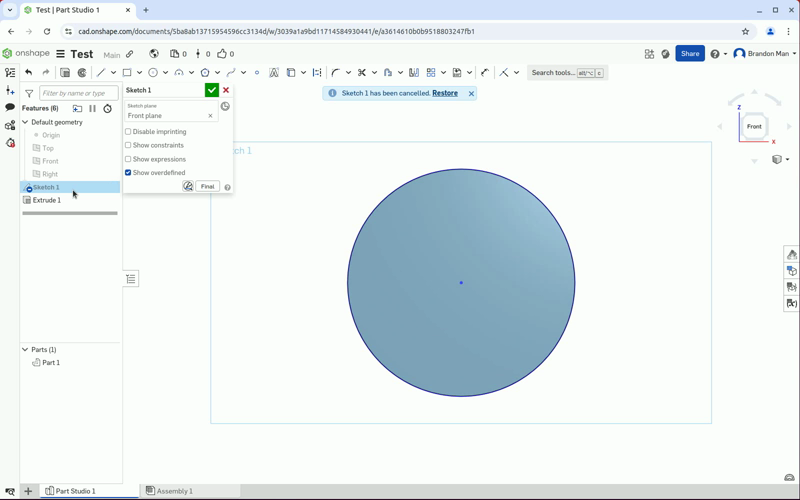
mouse_move(229, 92)
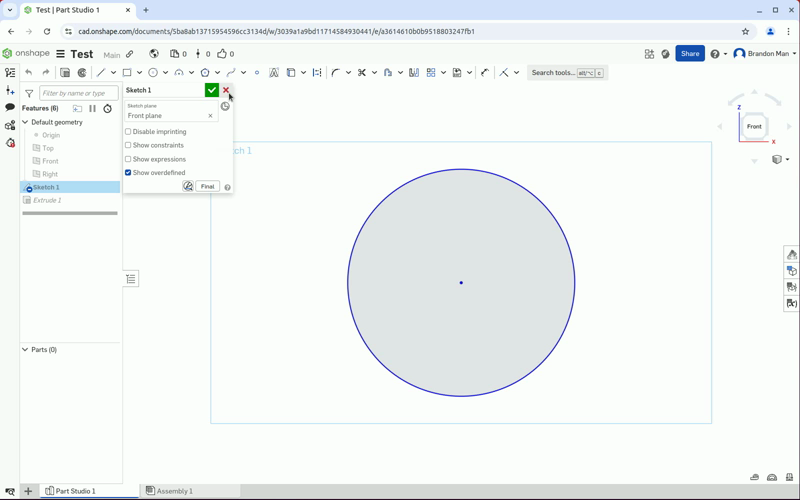
click(229, 92)
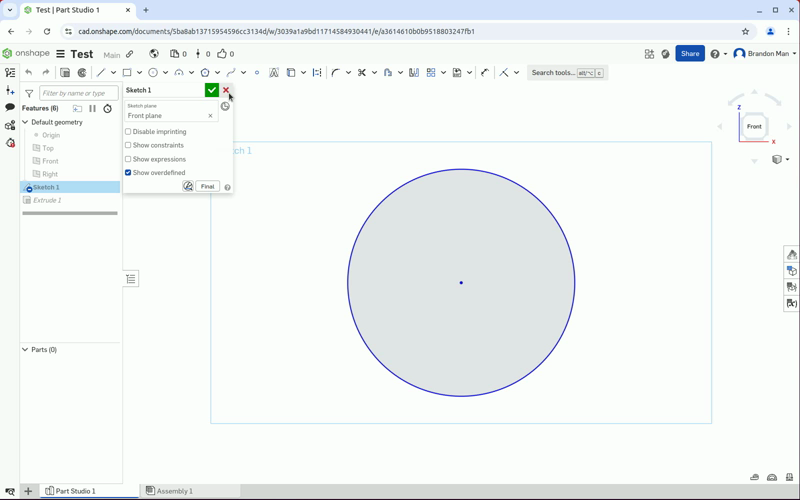
key(shift+s)
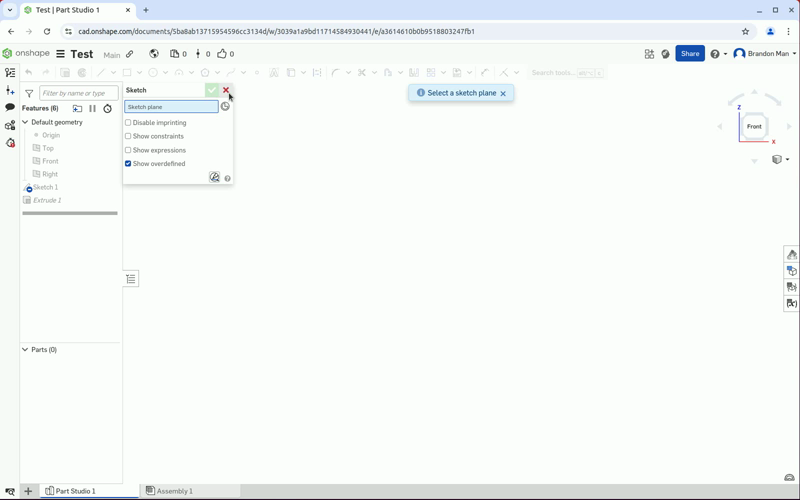
mouse_move(73, 163)
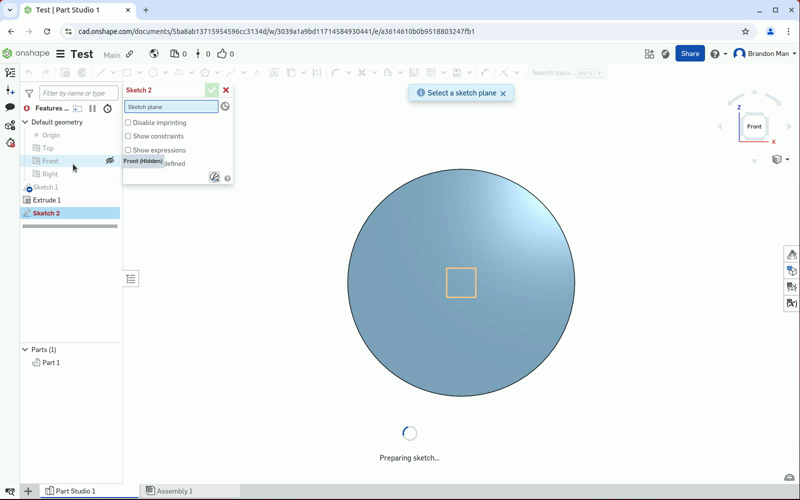
click(73, 163)
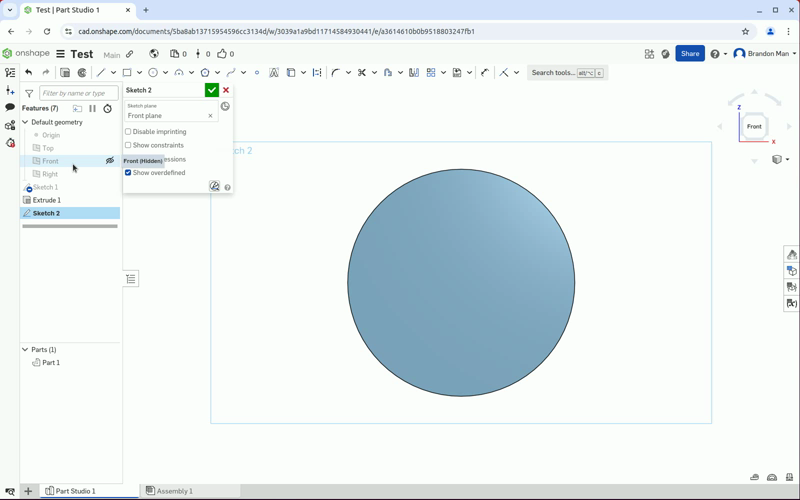
mouse_move(73, 352)
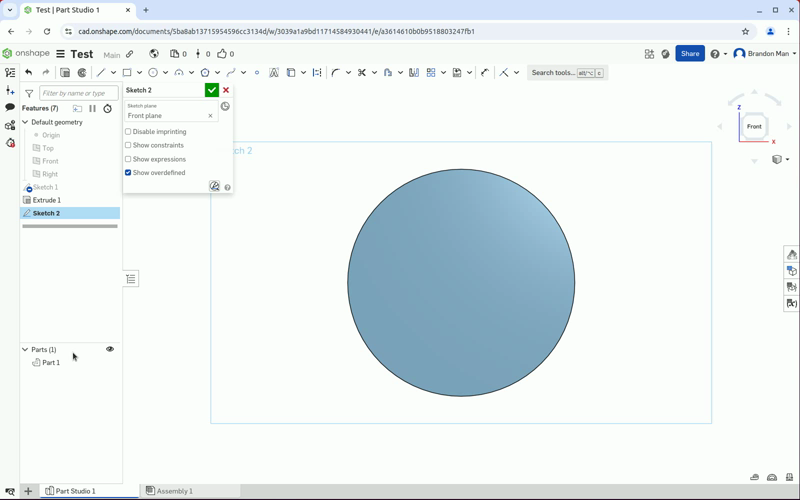
key(y)
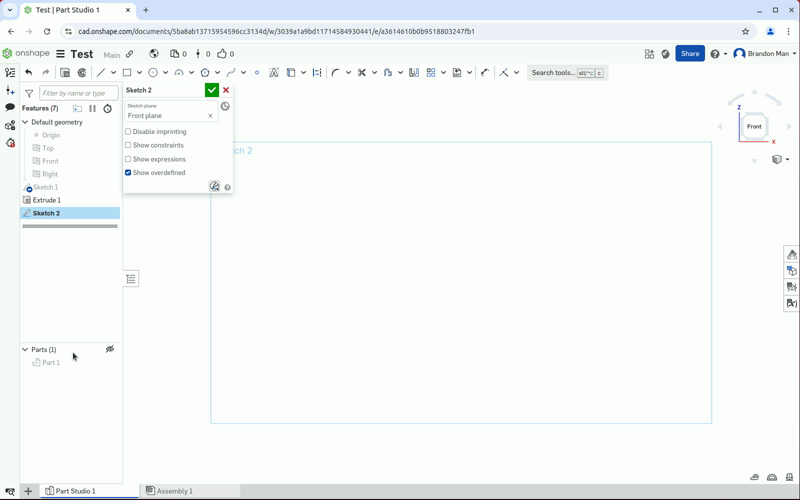
key(c)
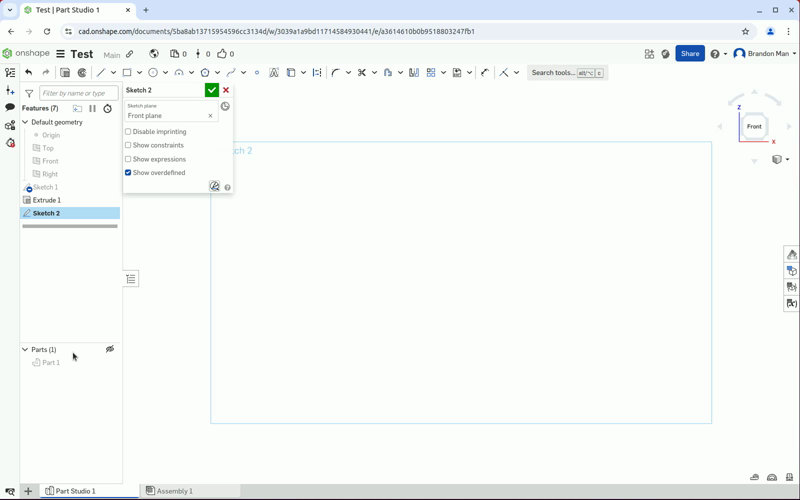
key_down(shift)
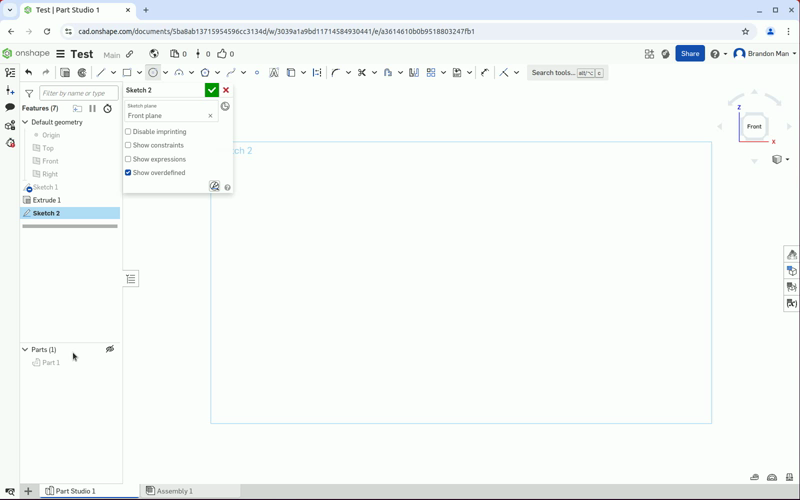
mouse_move(460, 281)
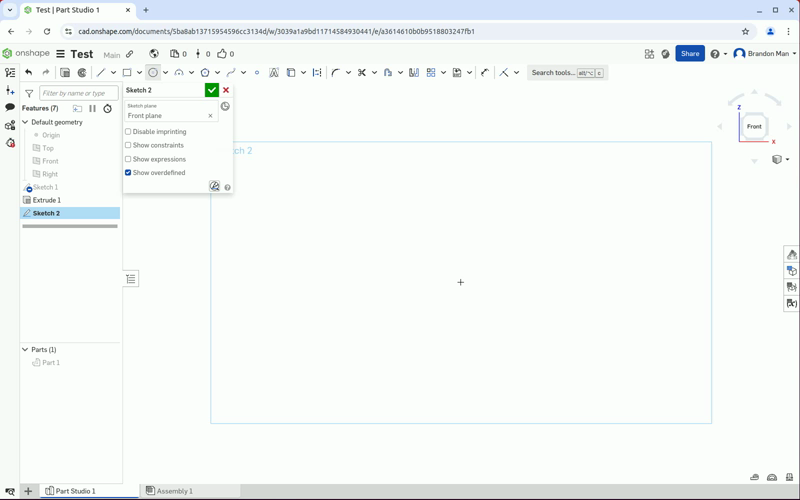
click(460, 281)
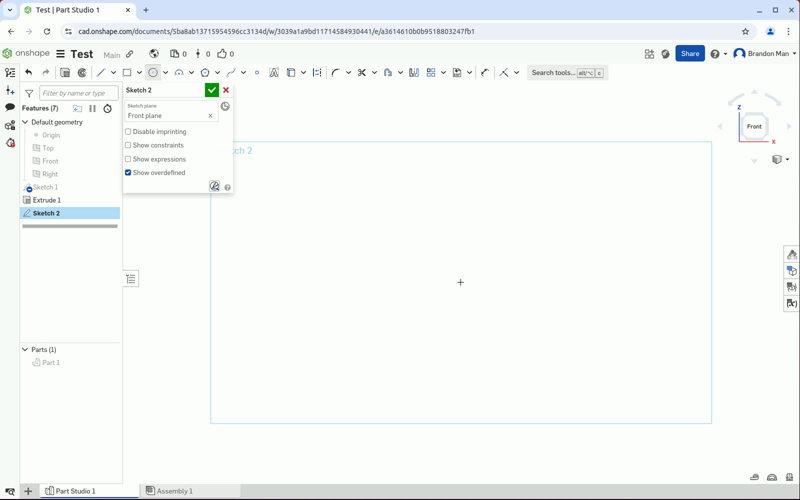
key_up(shift)
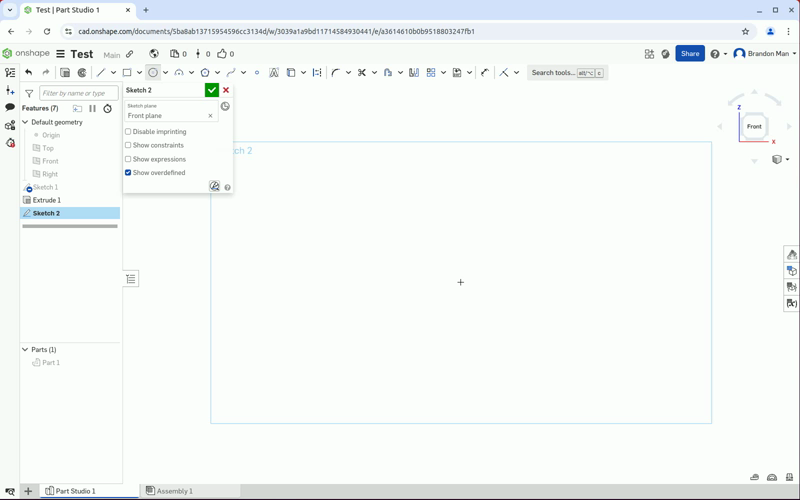
mouse_move(505, 281)
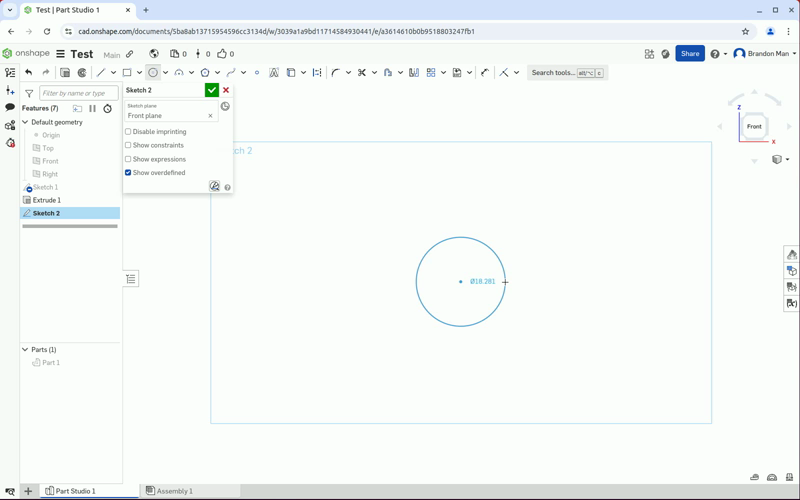
click(505, 281)
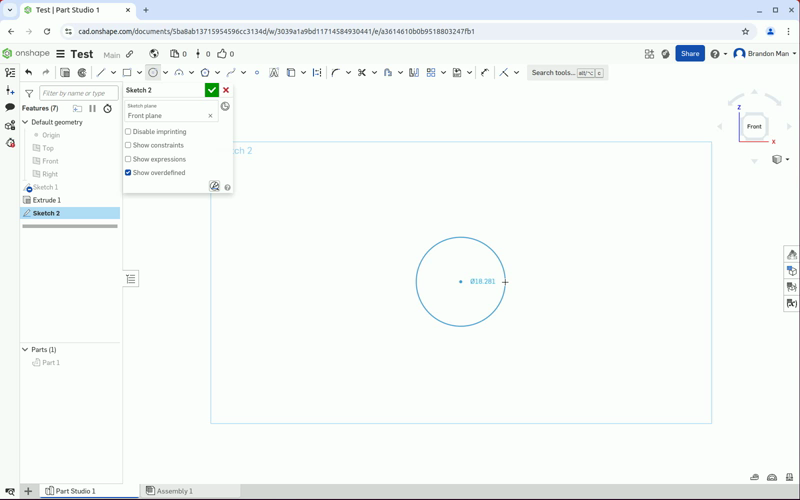
key(esc)
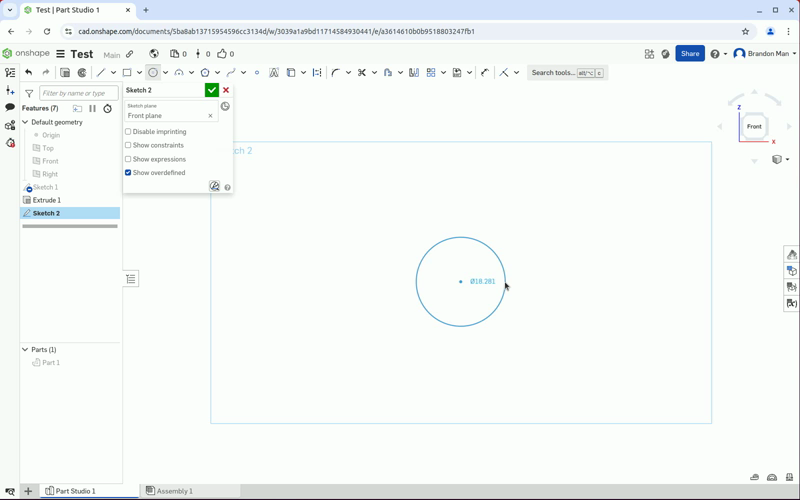
mouse_move(472, 262)
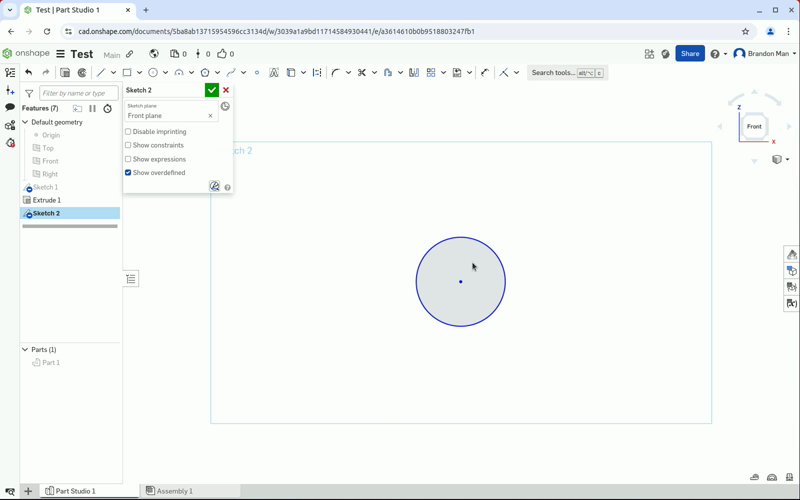
click(472, 262)
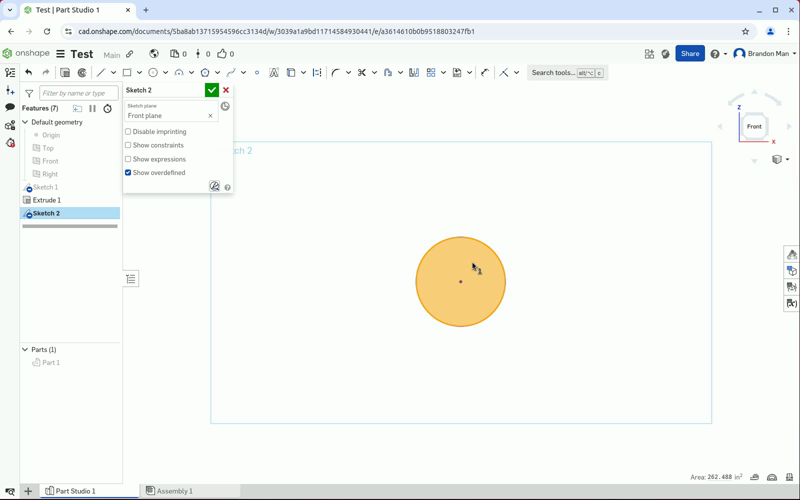
mouse_move(73, 352)
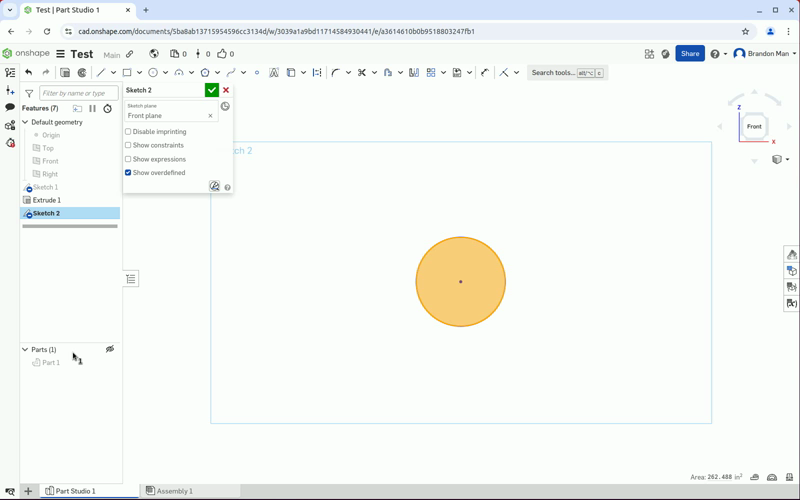
key(shift+y)
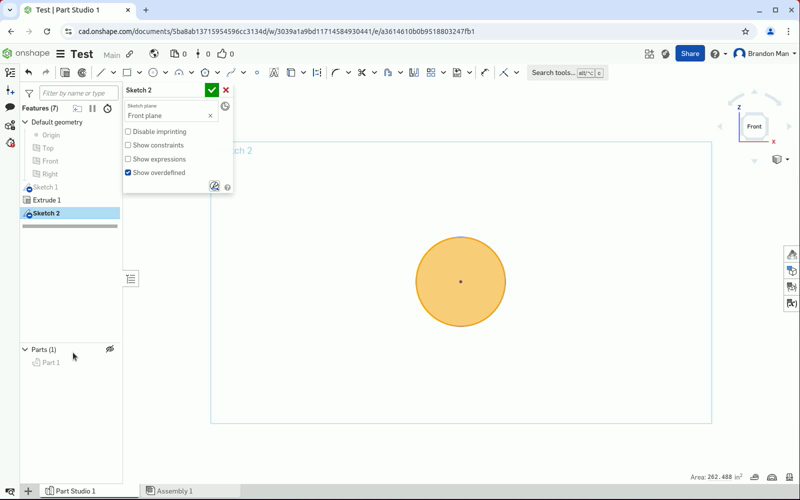
key(shift+e)
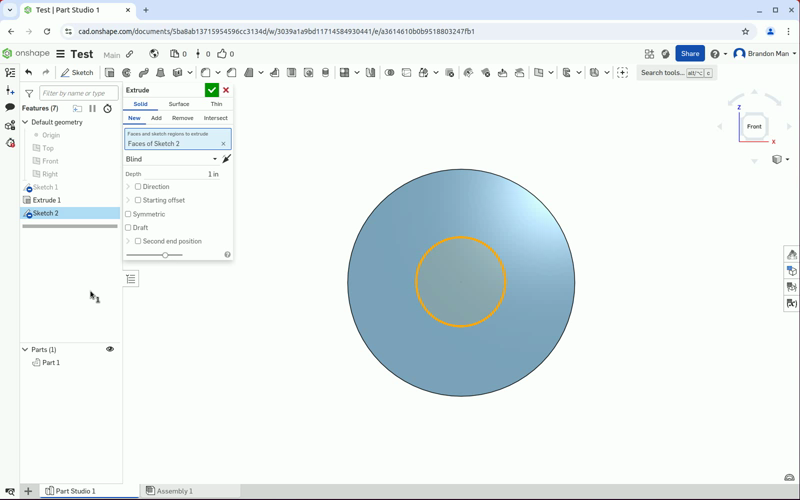
mouse_move(143, 106)
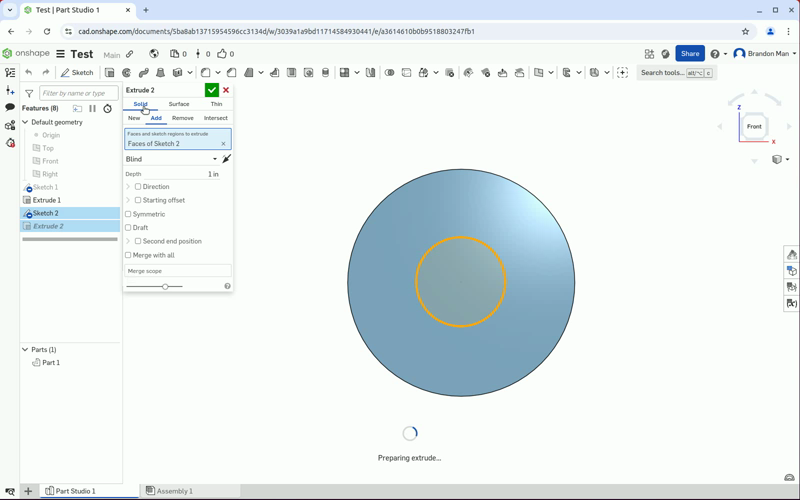
click(143, 106)
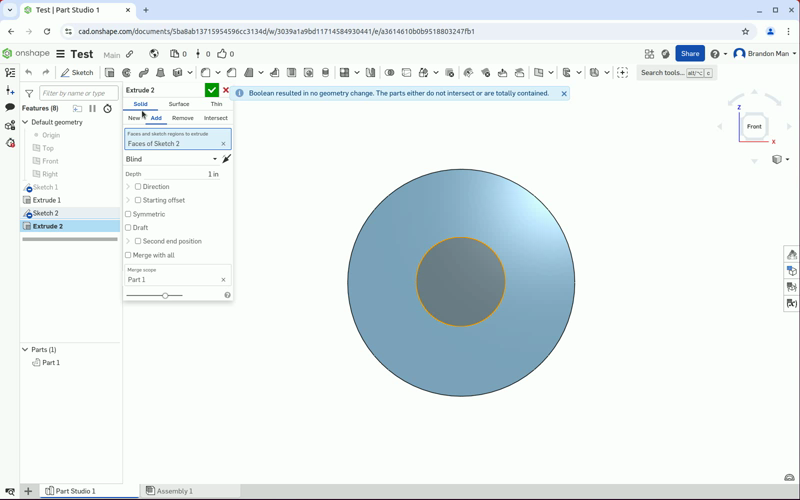
mouse_move(137, 120)
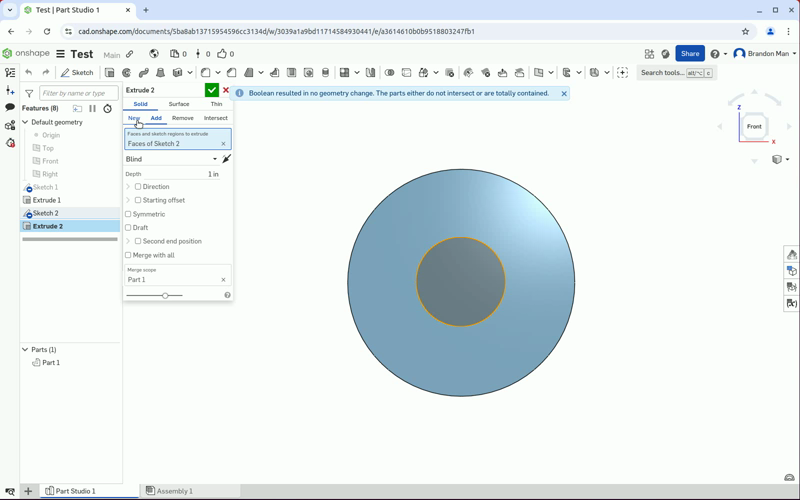
click(137, 120)
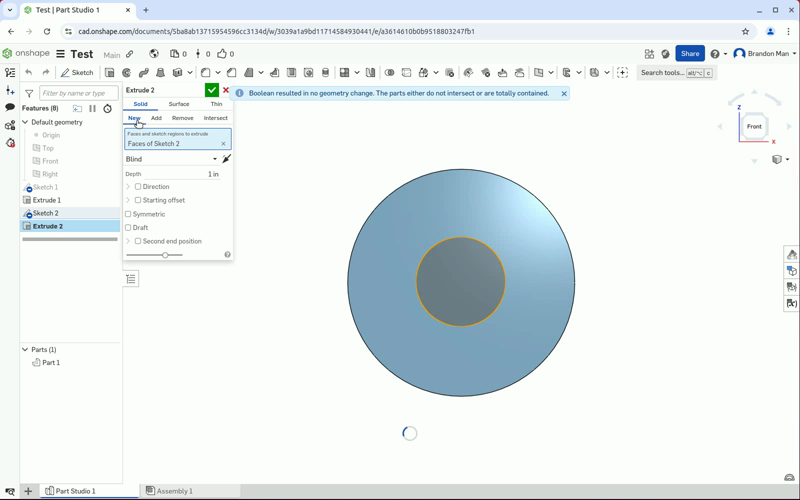
key(tab, 4)
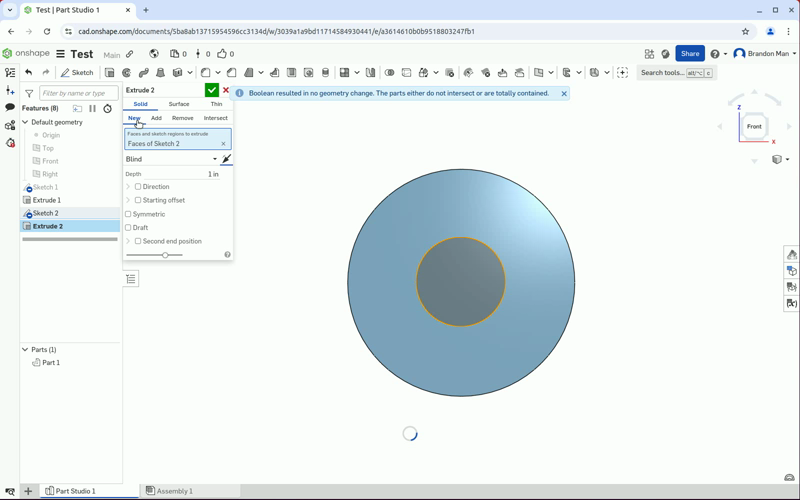
text(14.443)
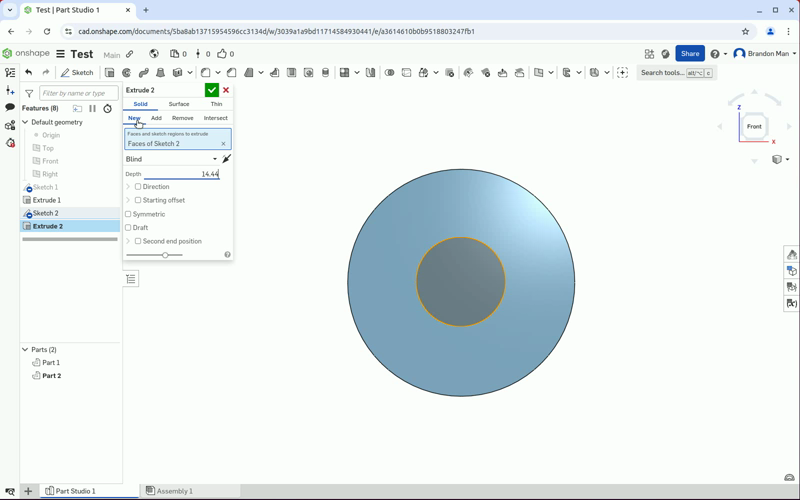
key(enter)
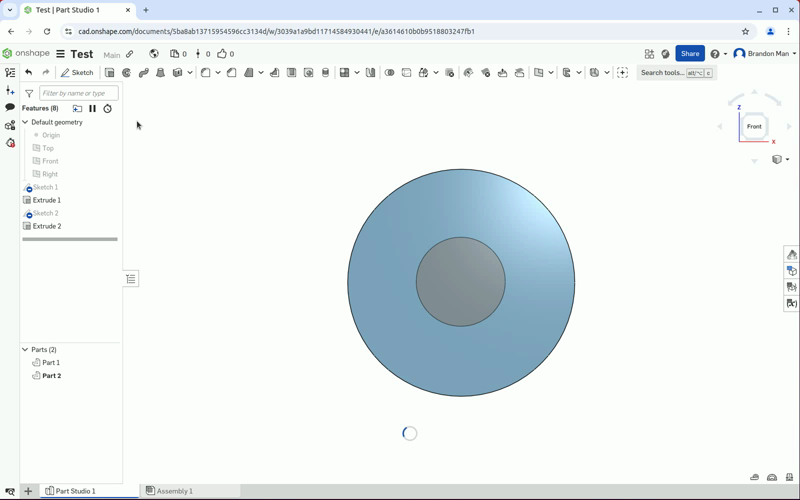
key(shift+h)
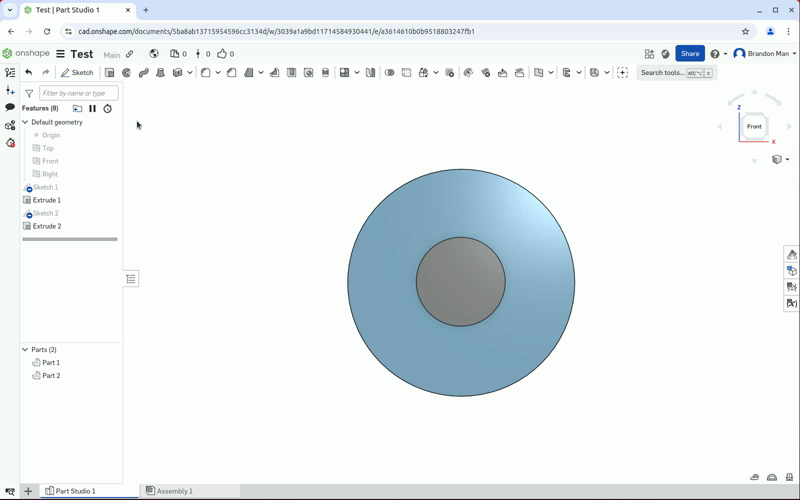
key(shift+h)
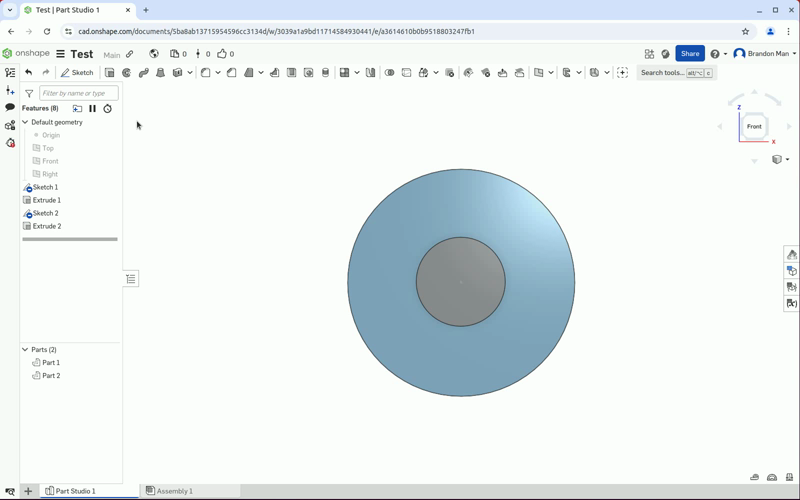
key(shift+7)
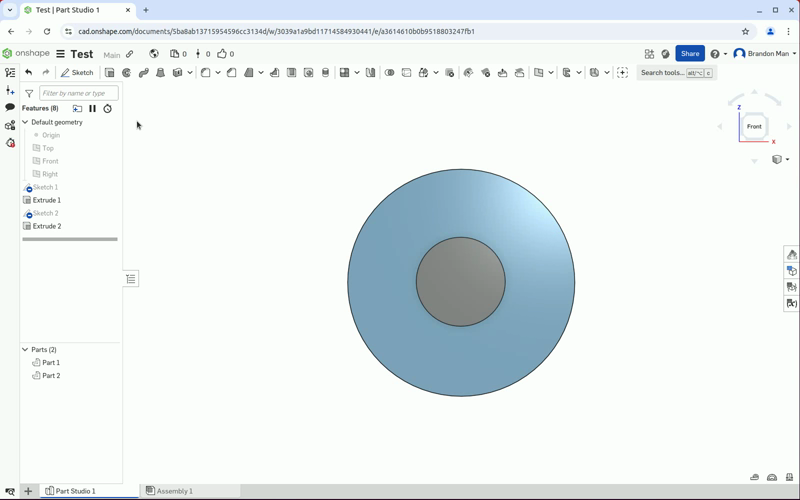
key(left, 2)
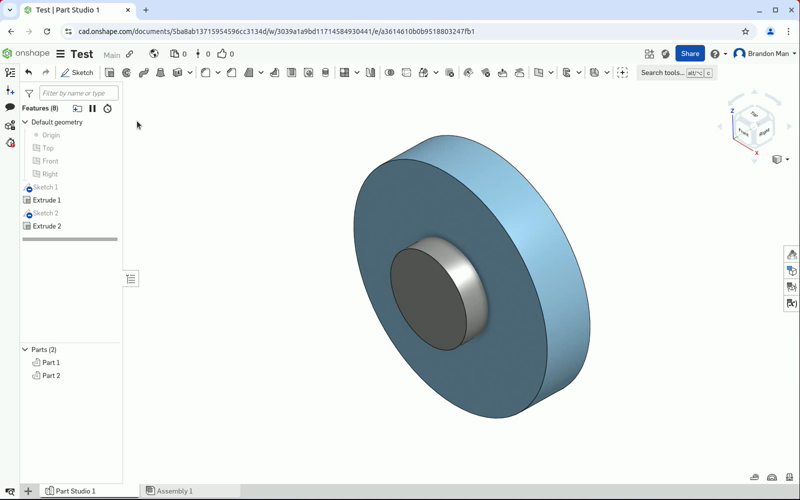
key(down, 2)
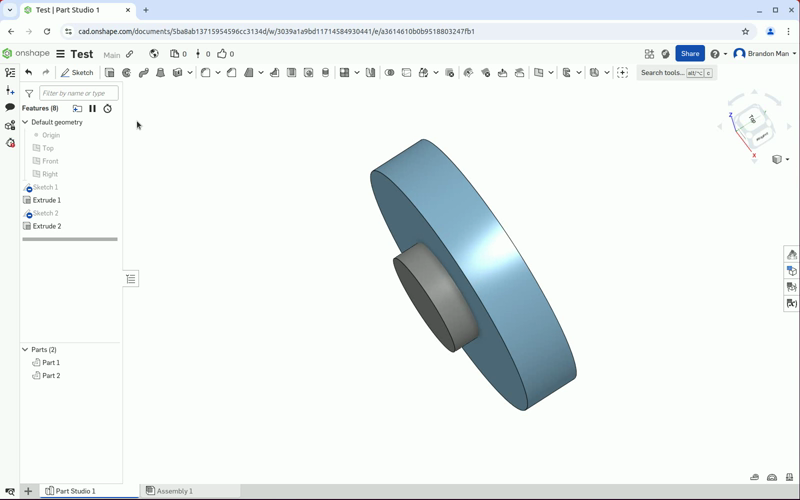
key(up, 2)
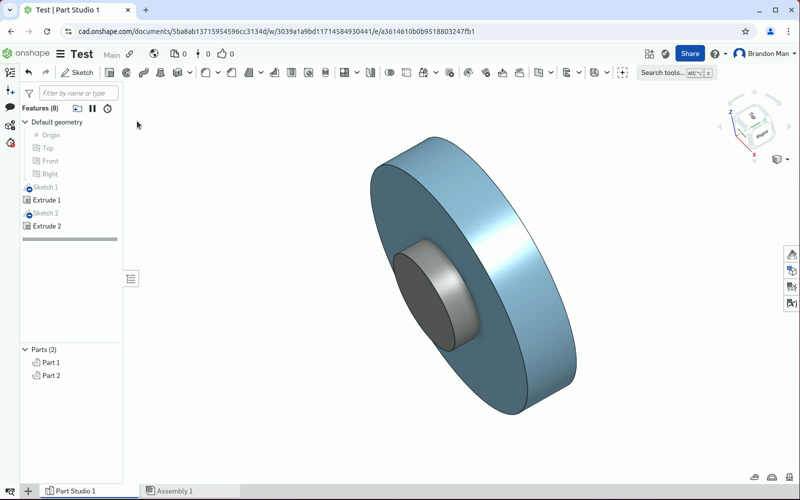
key(right, 2)
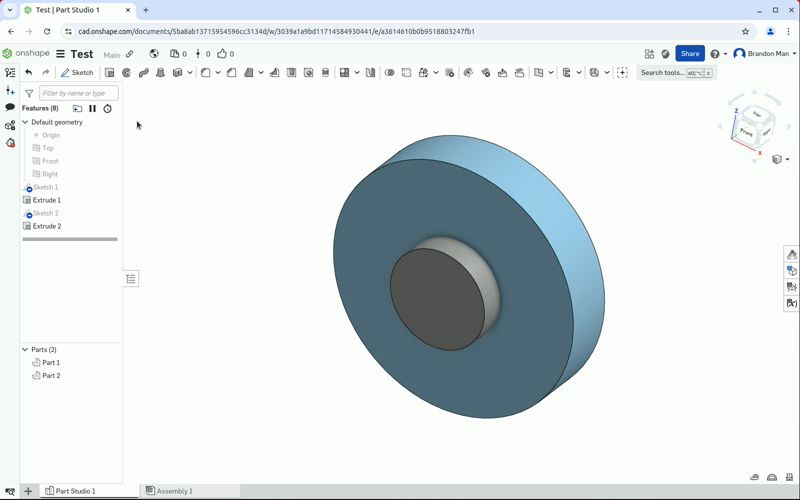
mouse_move(73, 189)
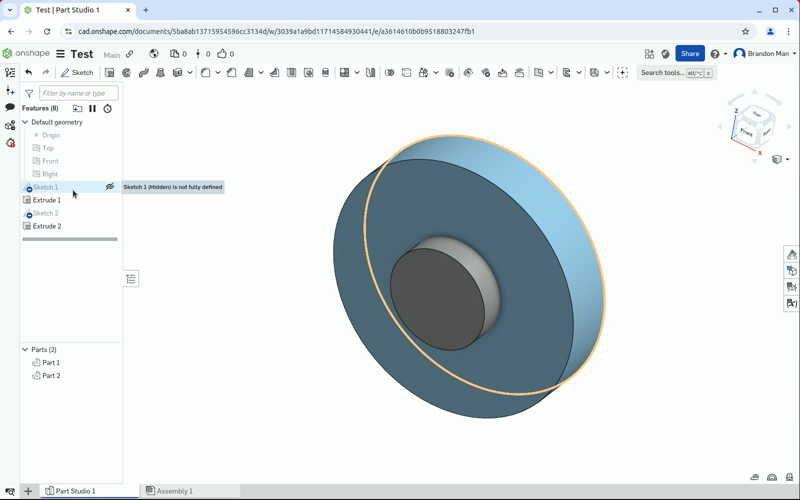
click(73, 189)